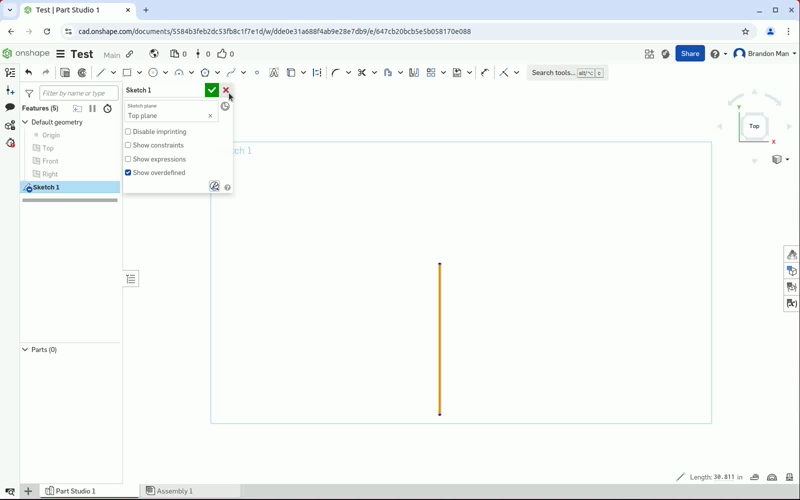
key(shift+h)
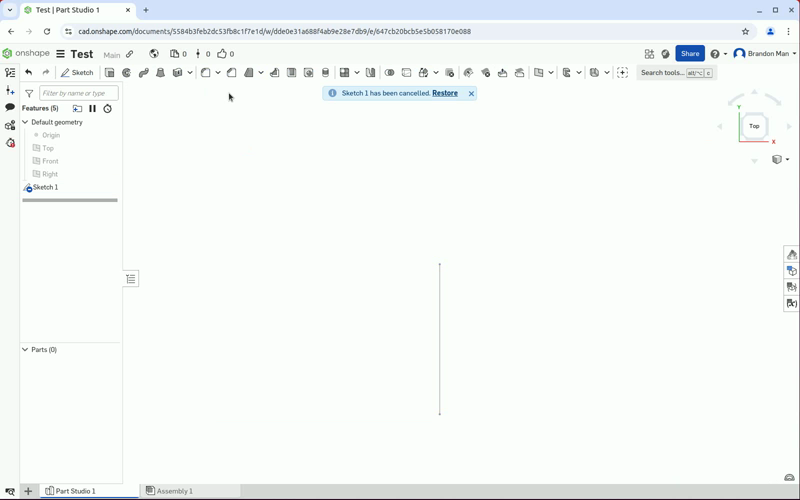
key(shift+s)
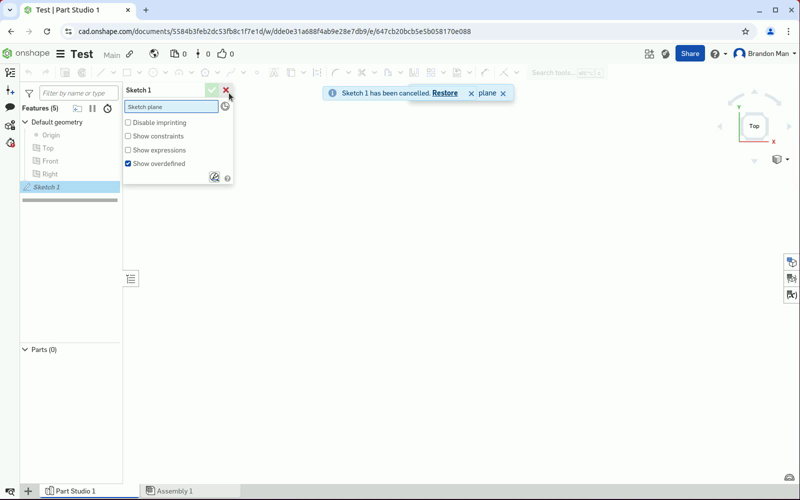
mouse_move(73, 150)
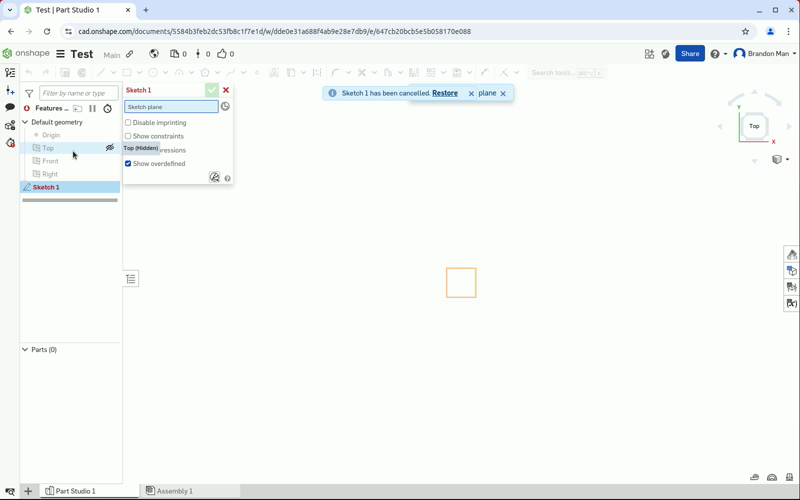
click(73, 150)
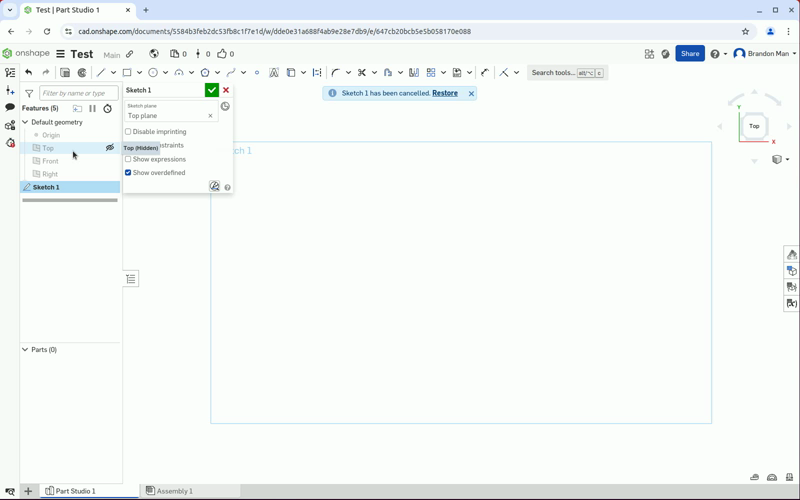
mouse_move(73, 352)
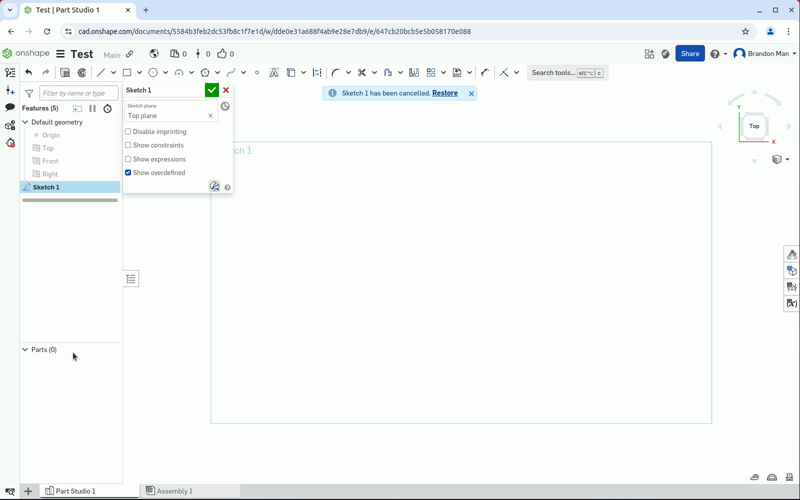
key(y)
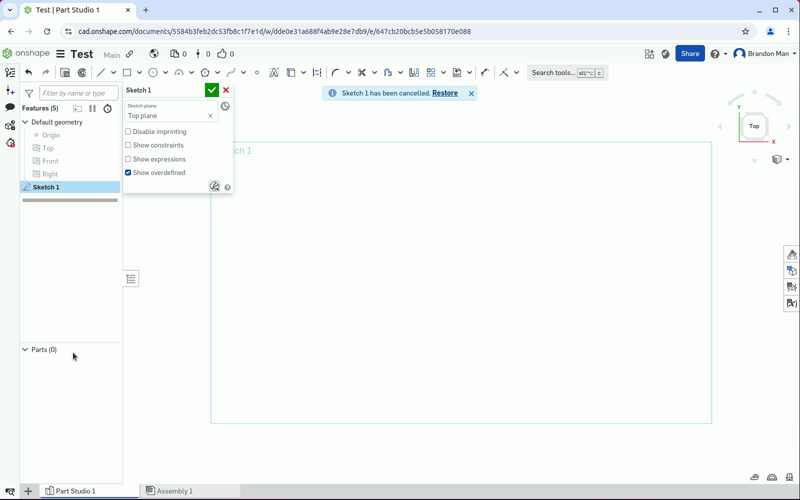
key(c)
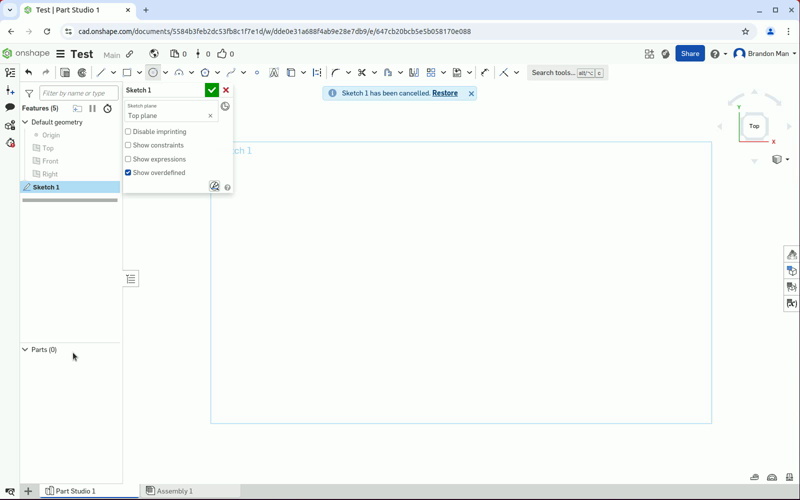
key_down(shift)
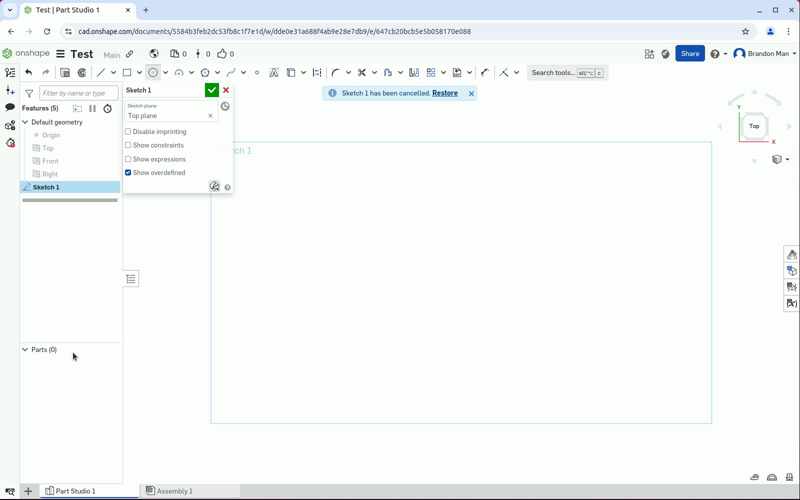
mouse_move(461, 282)
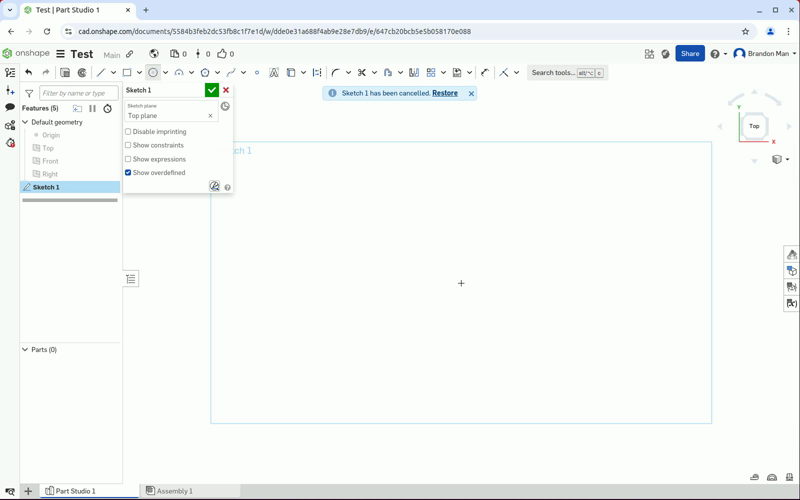
click(461, 282)
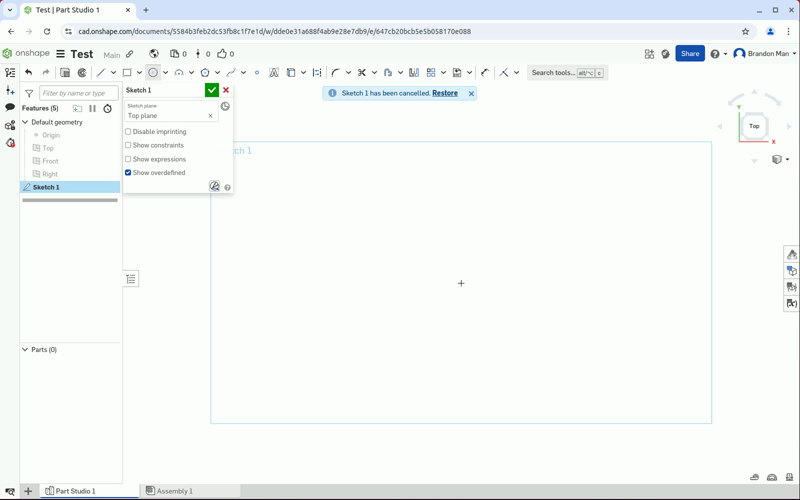
key_up(shift)
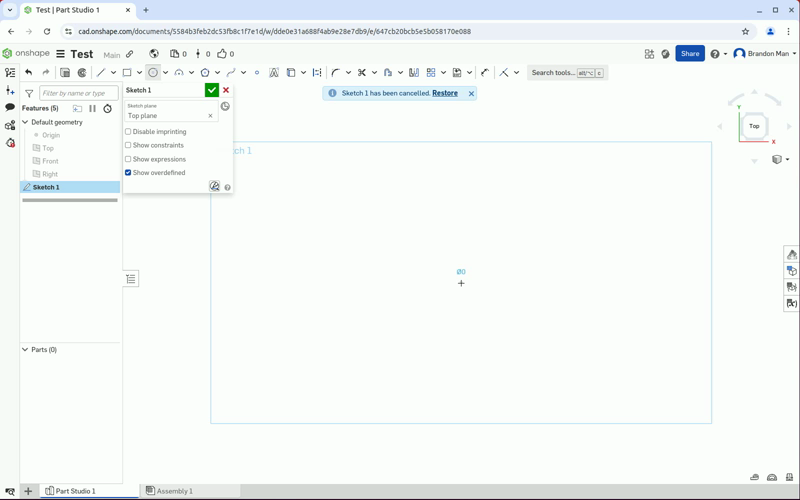
mouse_move(552, 282)
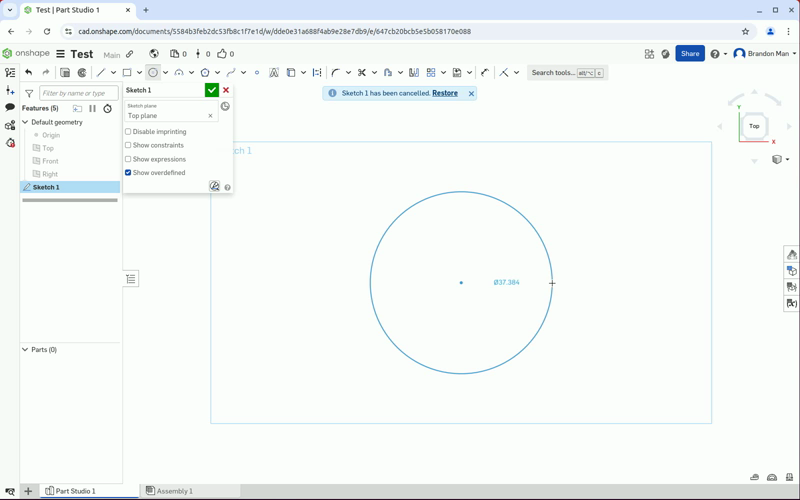
click(552, 282)
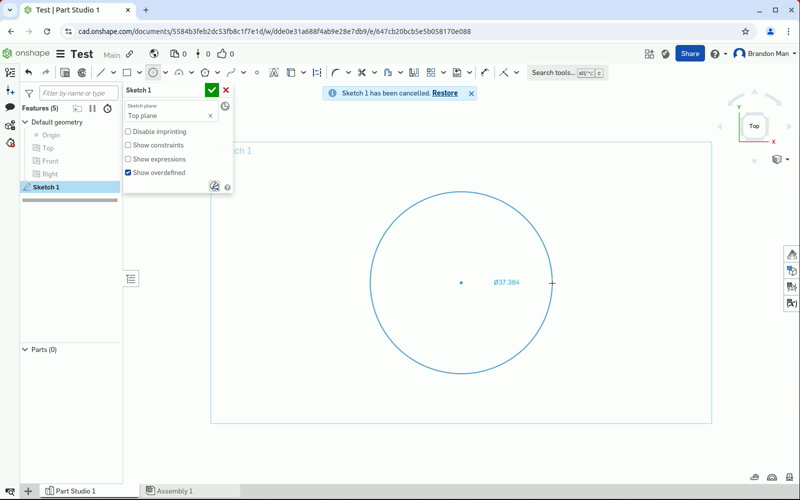
key(esc)
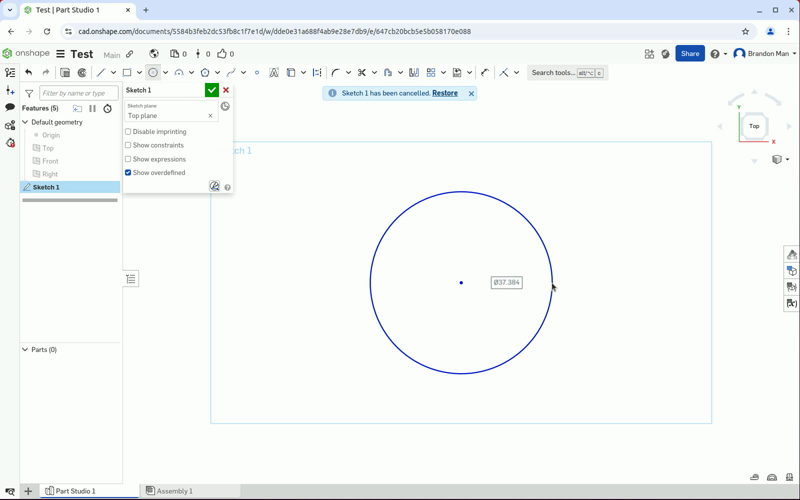
mouse_move(404, 307)
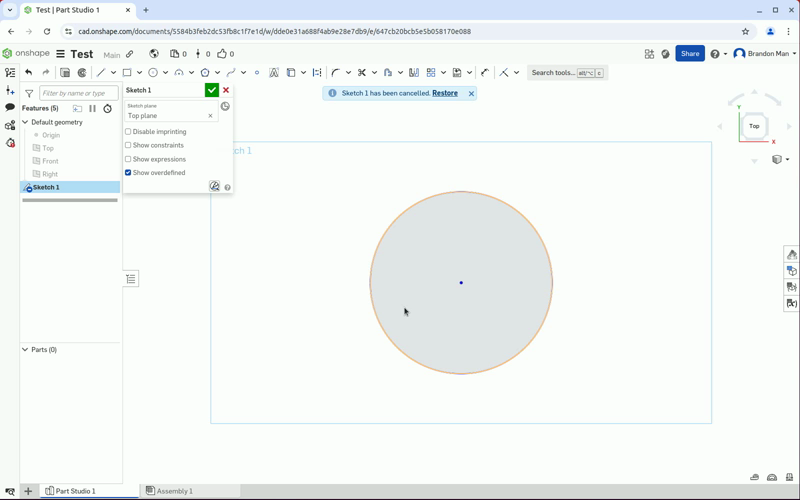
click(404, 307)
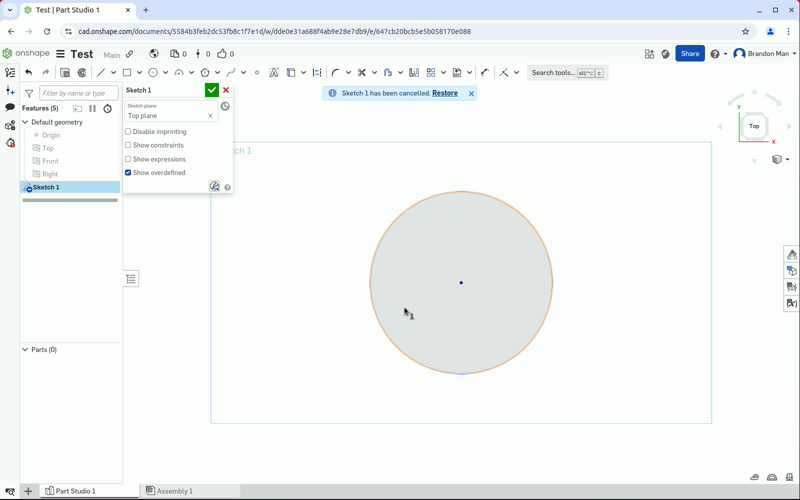
mouse_move(73, 352)
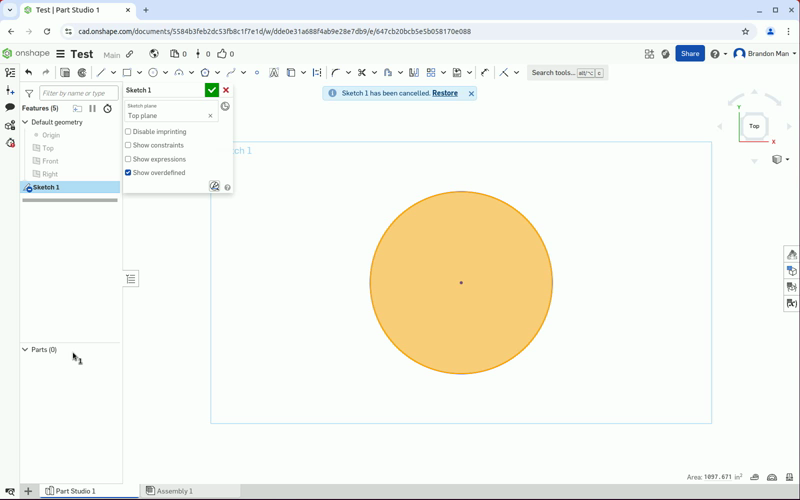
key(shift+y)
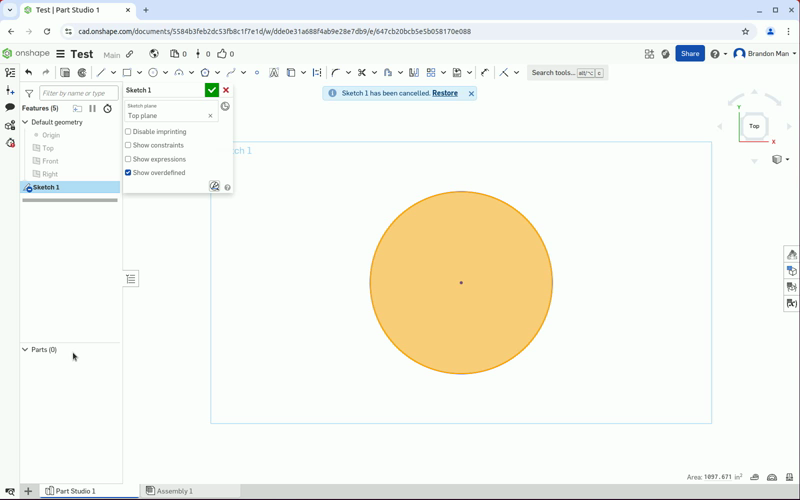
key(shift+e)
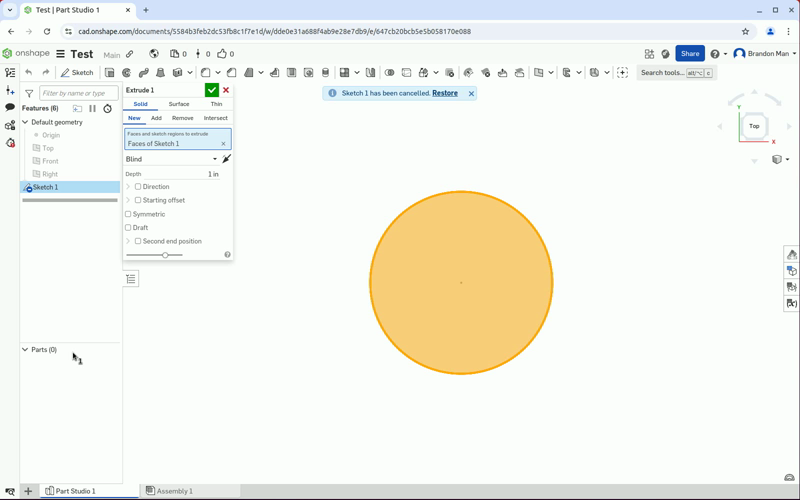
mouse_move(143, 106)
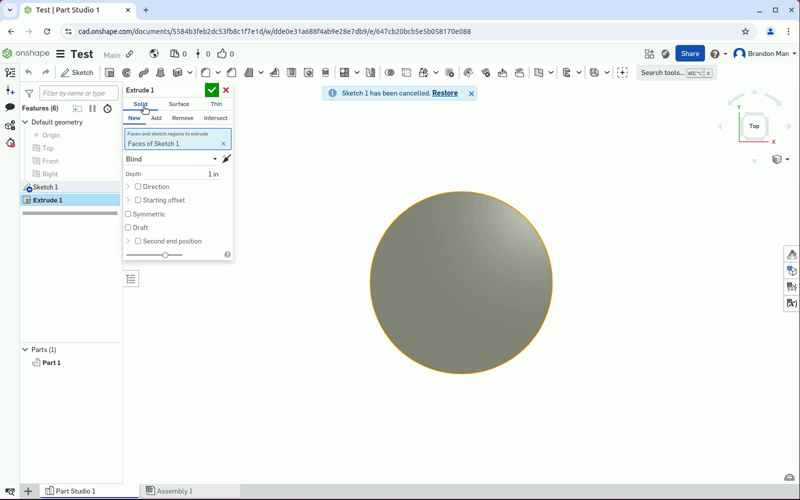
click(143, 106)
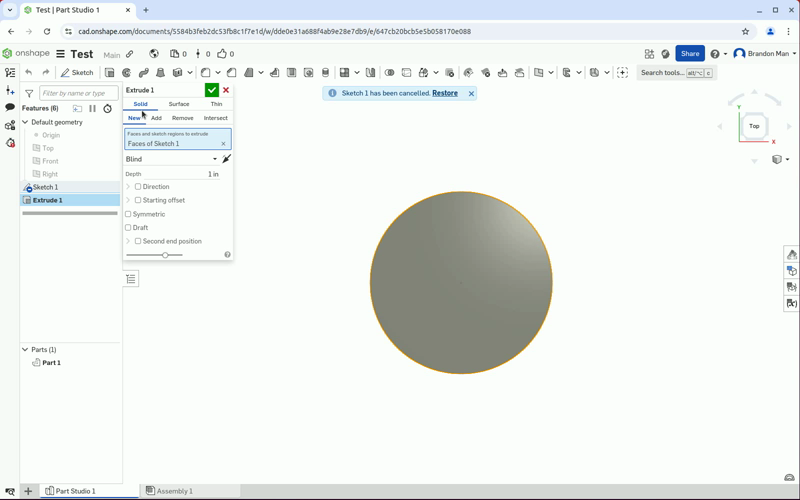
mouse_move(137, 120)
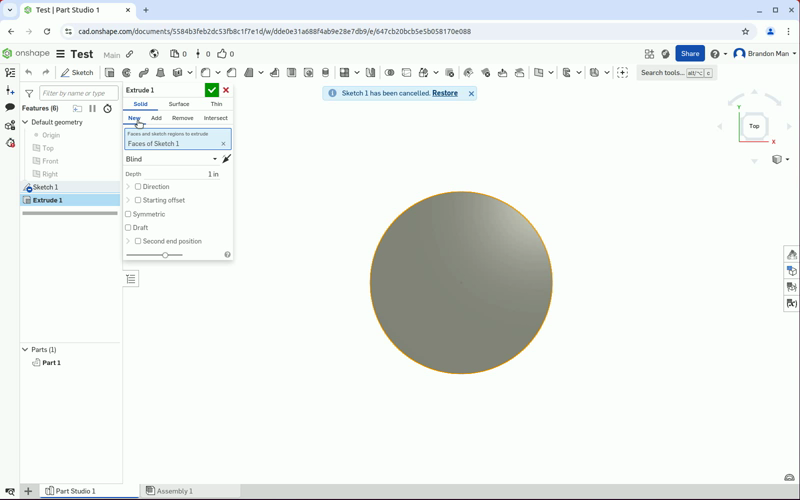
click(137, 120)
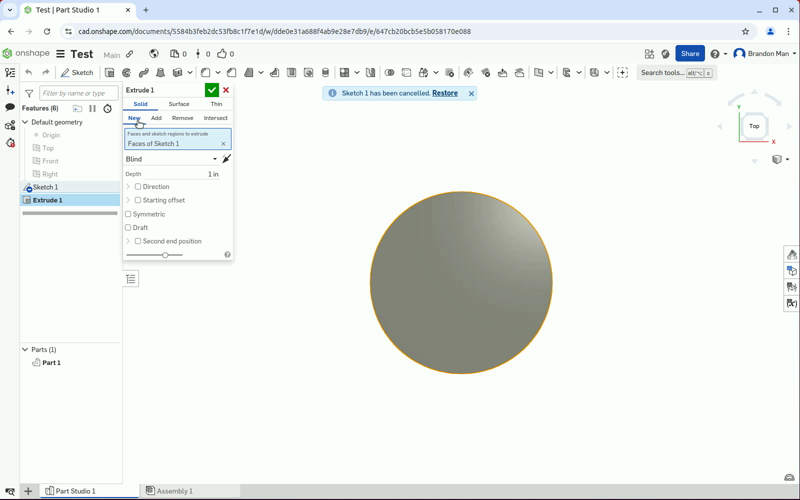
key(tab, 4)
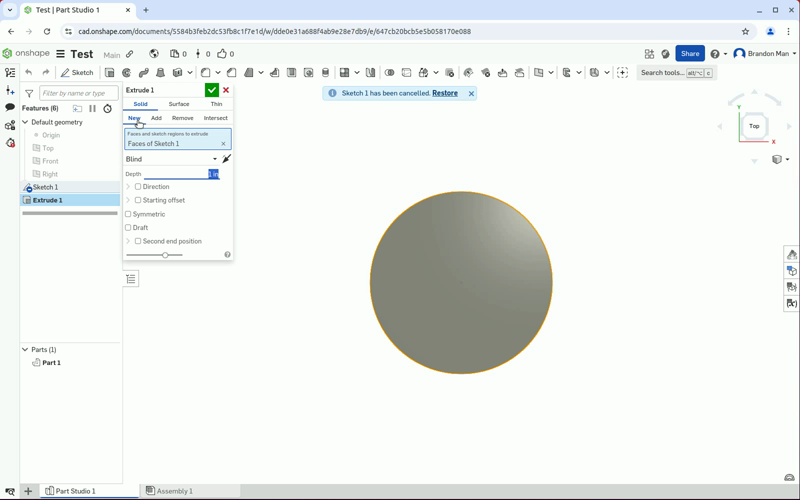
text(9.147)
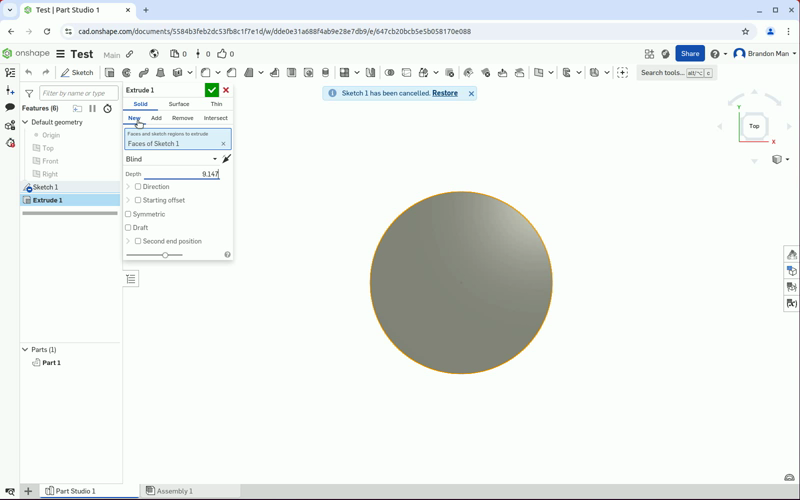
key(enter)
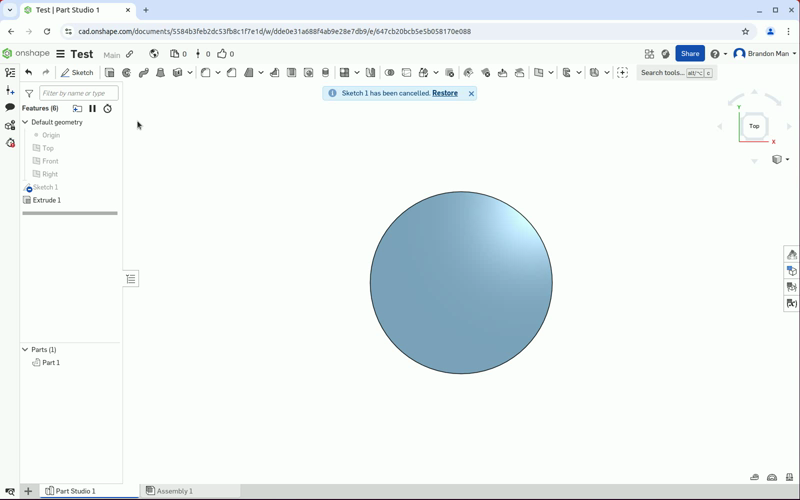
key(shift+h)
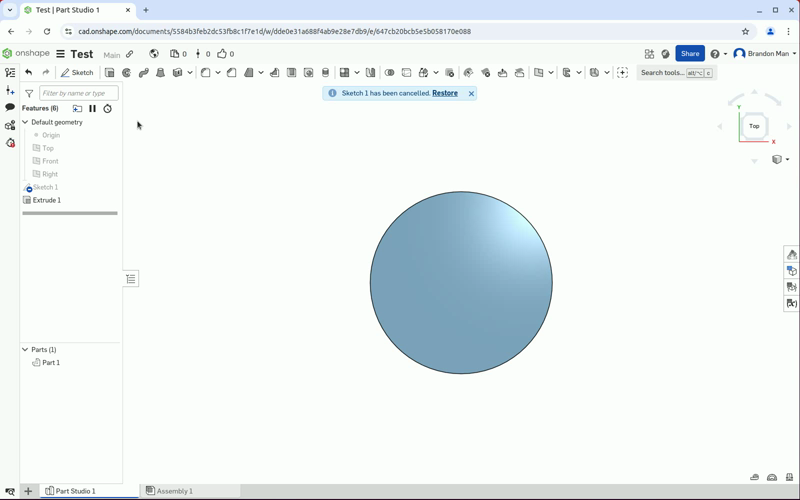
key(shift+h)
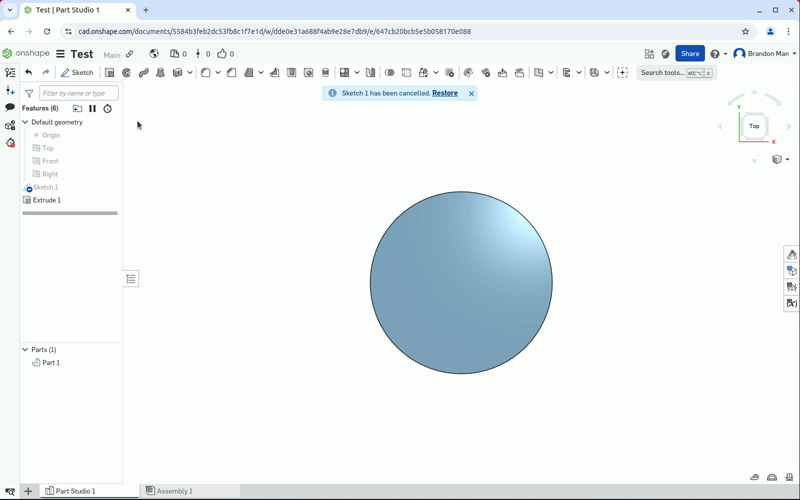
mouse_move(73, 189)
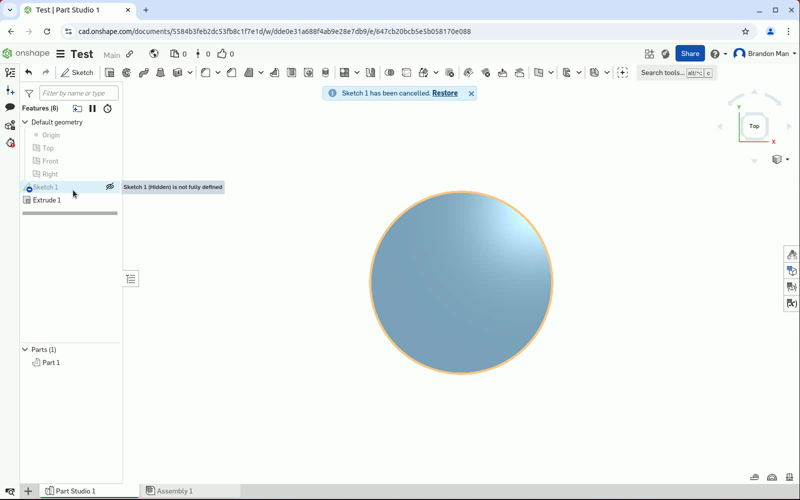
click(73, 189)
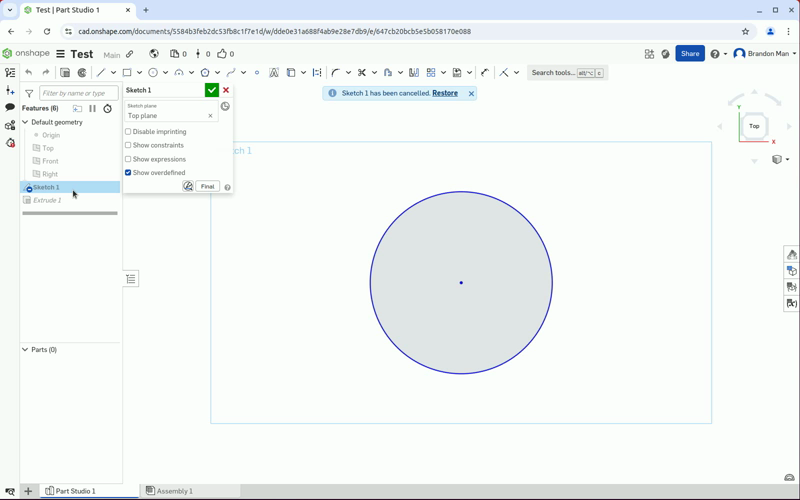
mouse_move(229, 92)
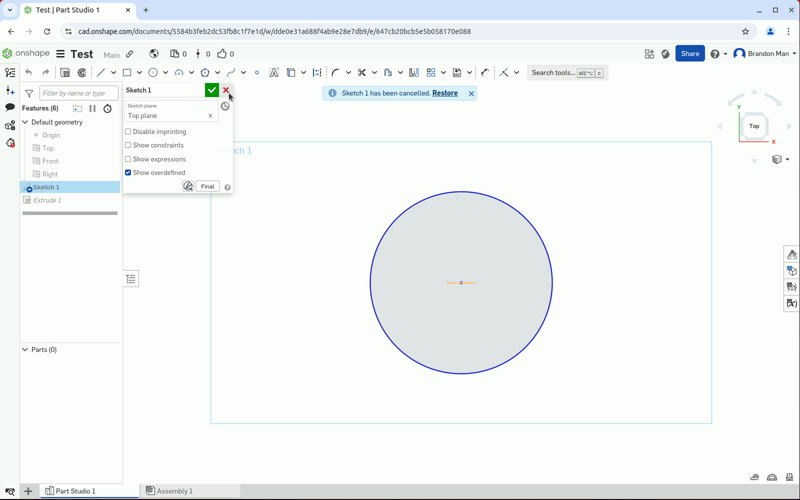
click(229, 92)
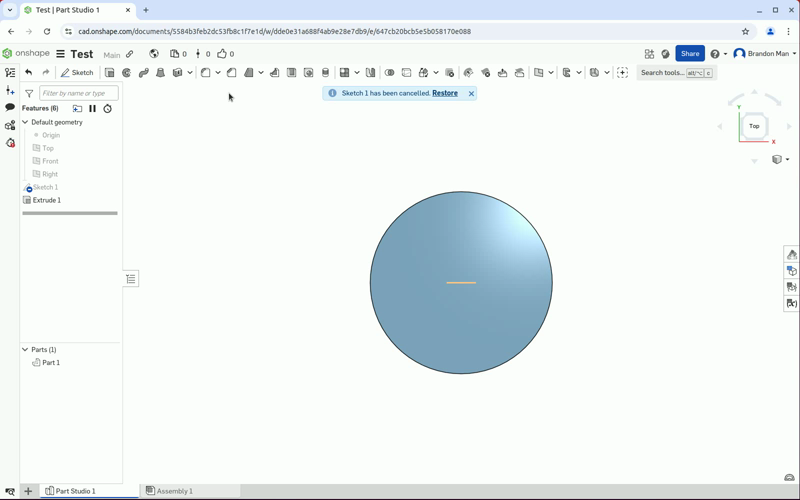
mouse_move(541, 75)
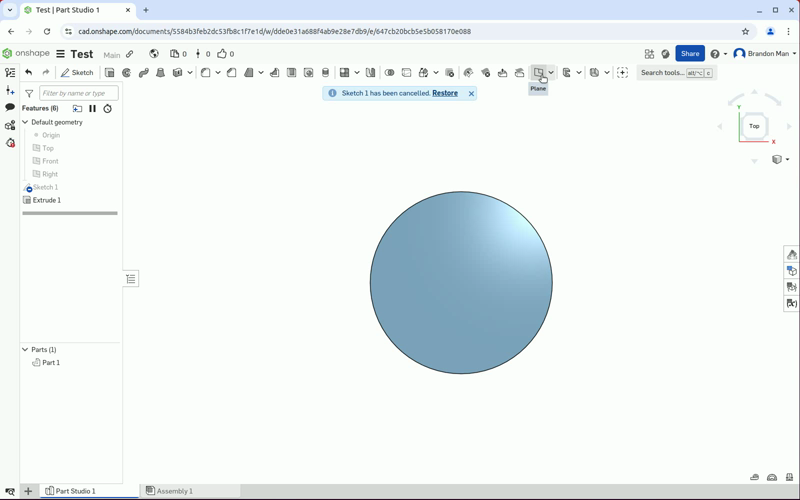
click(541, 75)
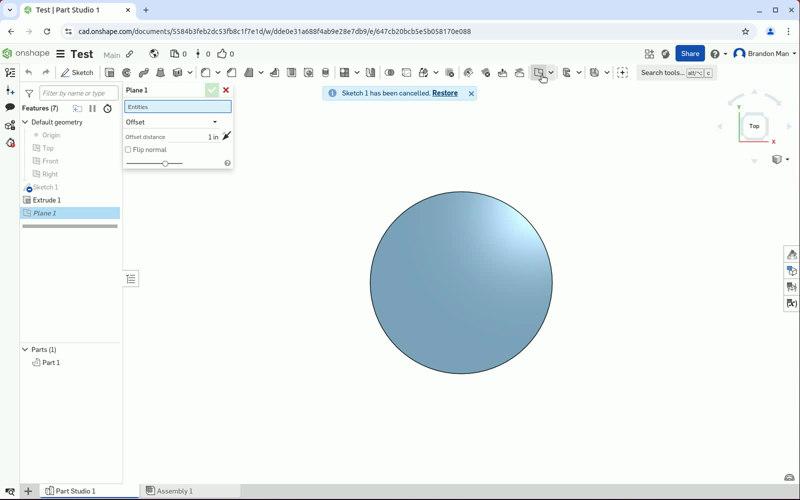
mouse_move(73, 150)
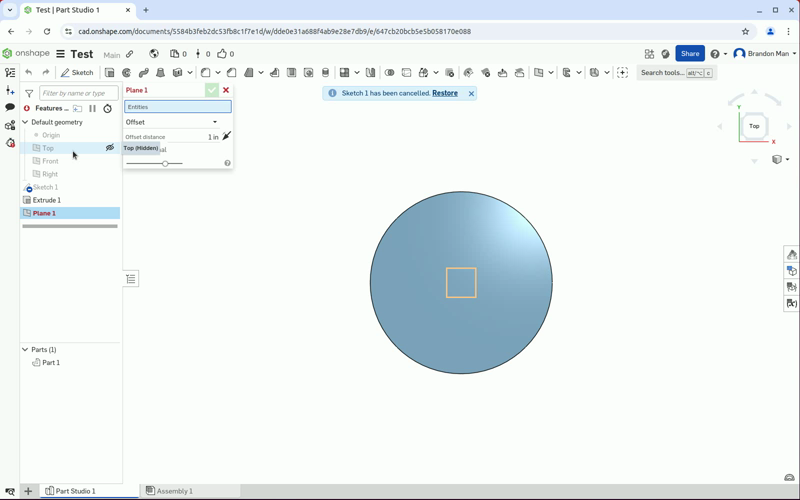
click(73, 150)
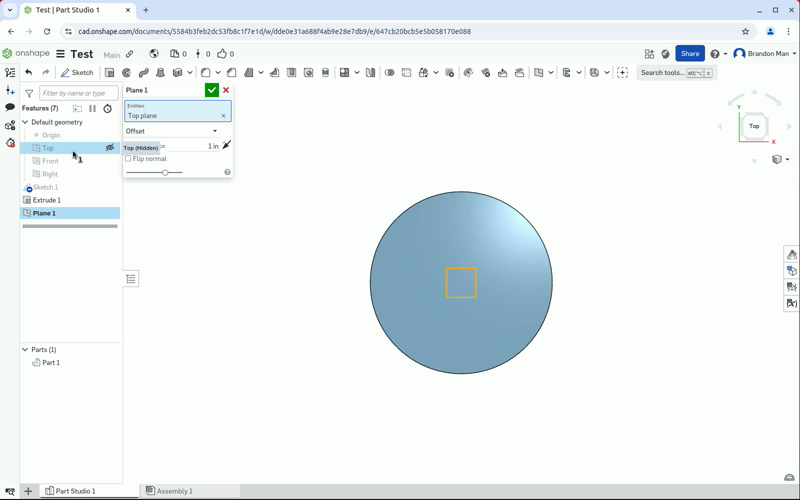
key(tab, 2)
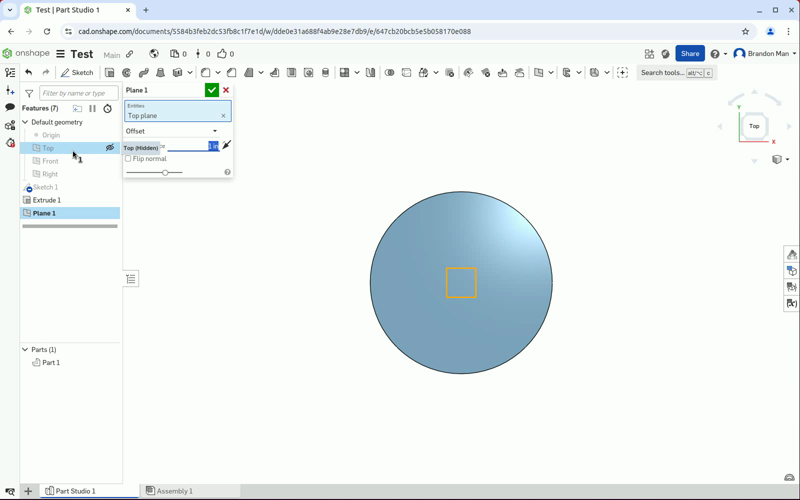
text(9.151)
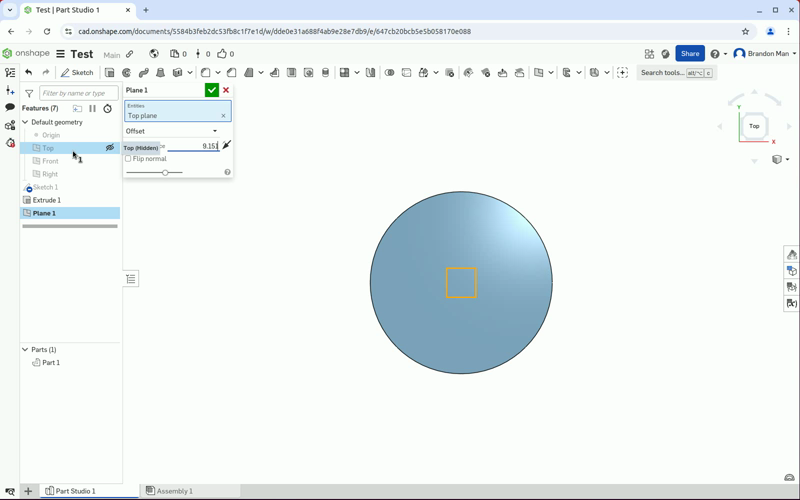
key(enter, 2)
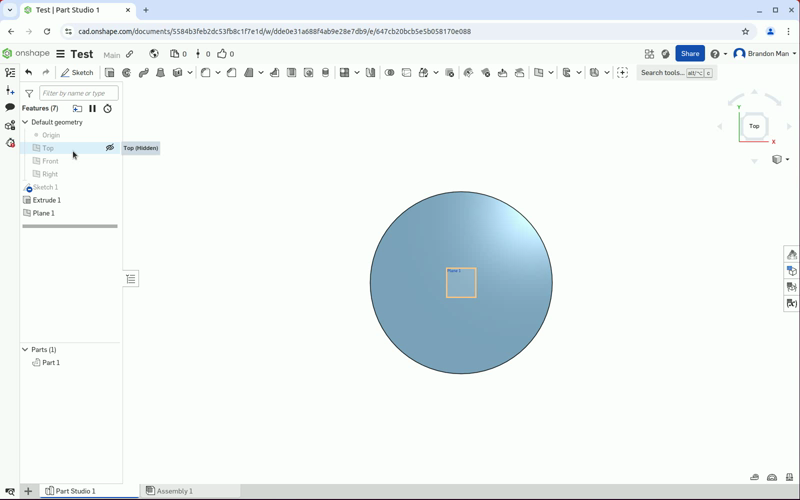
key(shift+s)
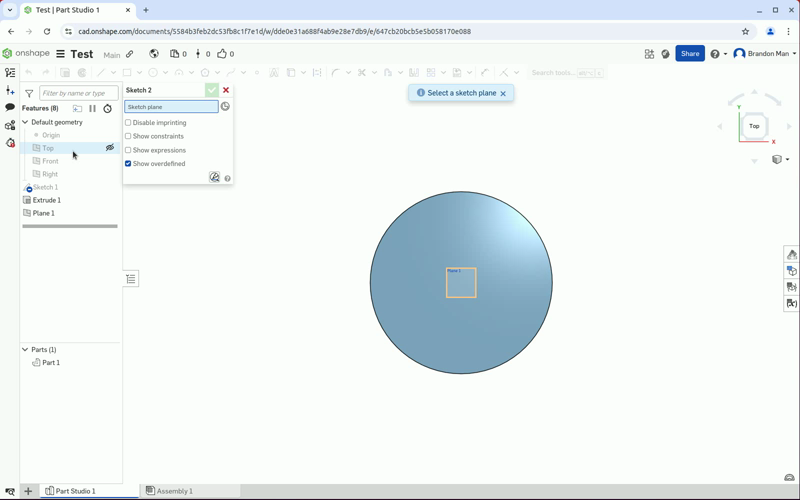
mouse_move(73, 215)
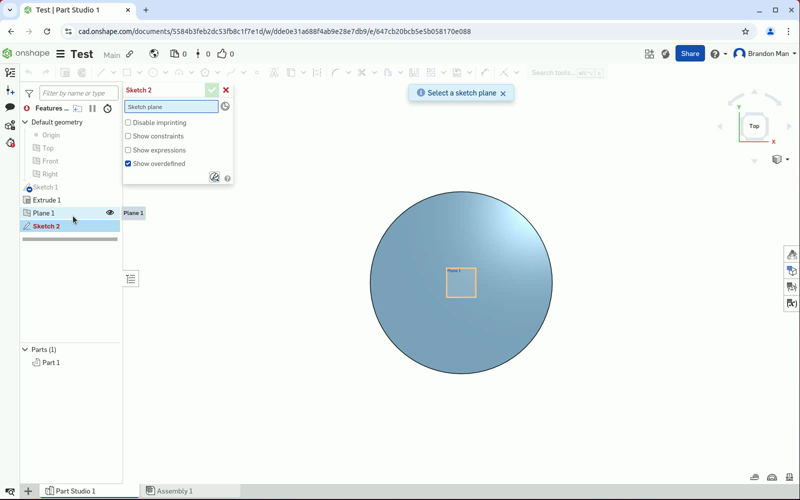
click(73, 215)
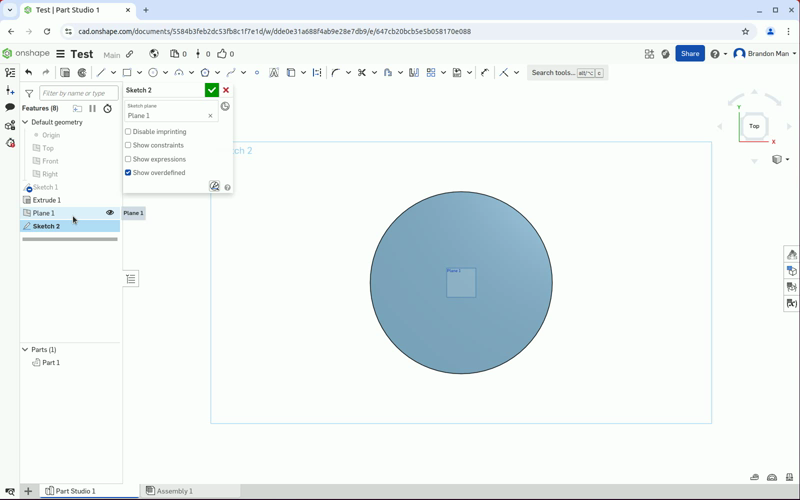
mouse_move(73, 352)
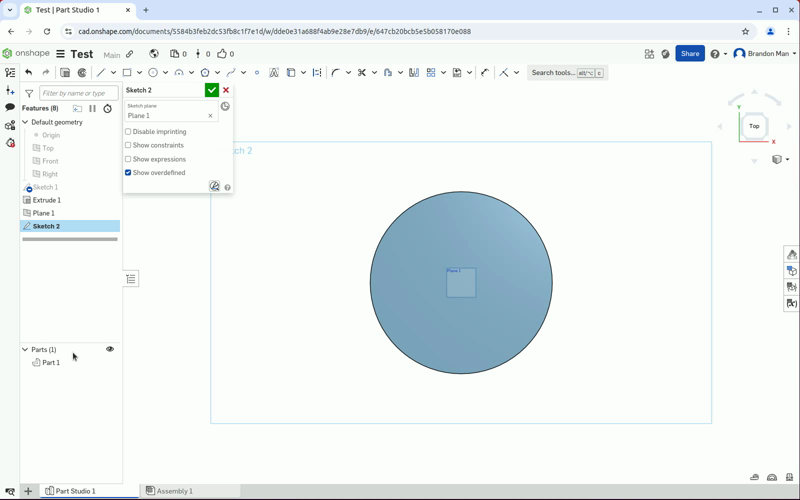
key(y)
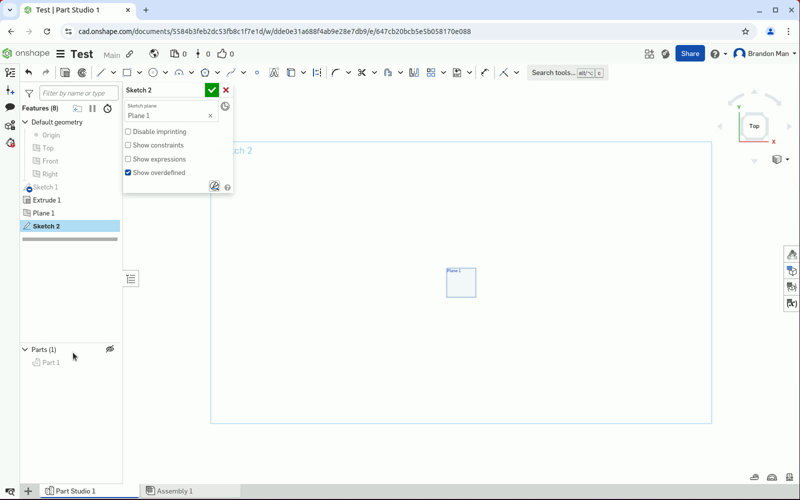
key(c)
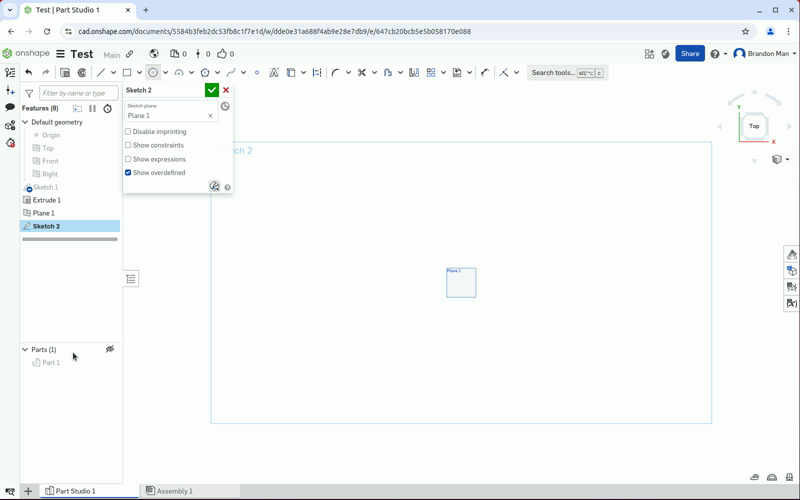
key_down(shift)
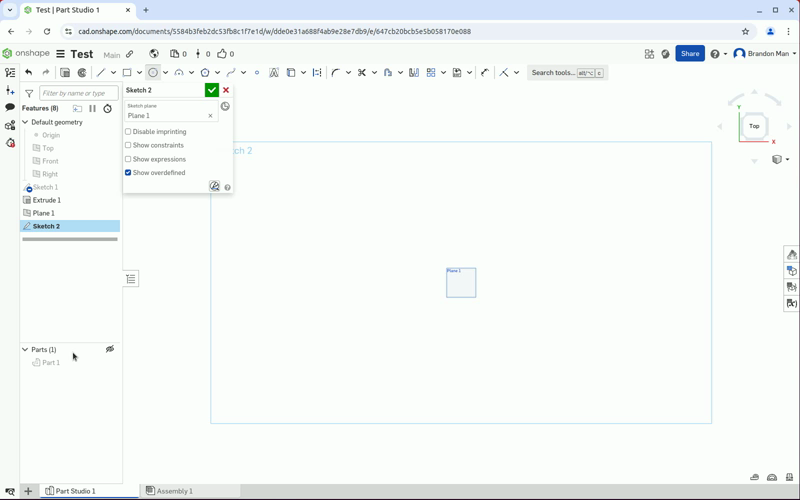
mouse_move(461, 282)
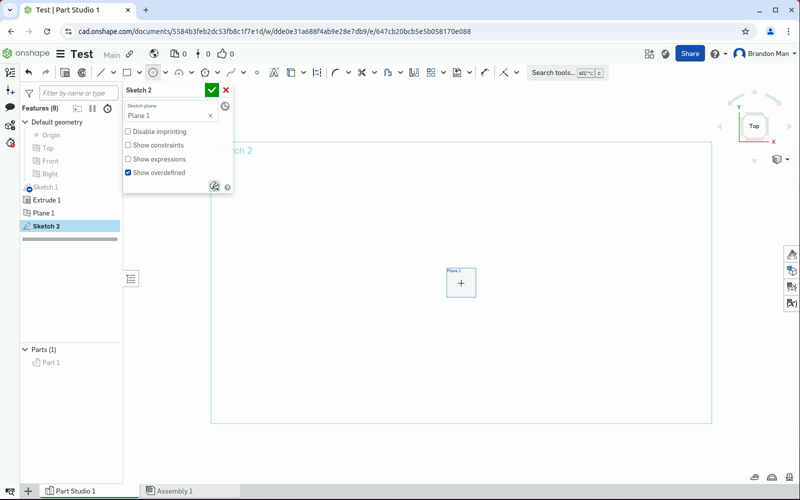
click(461, 282)
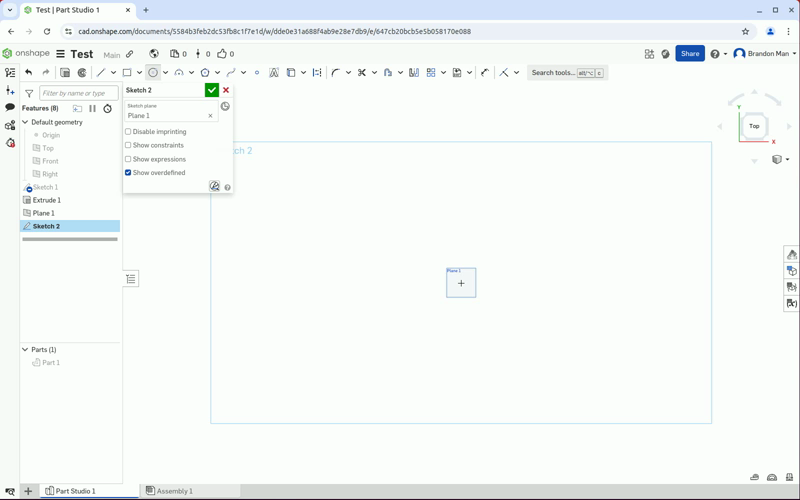
key_up(shift)
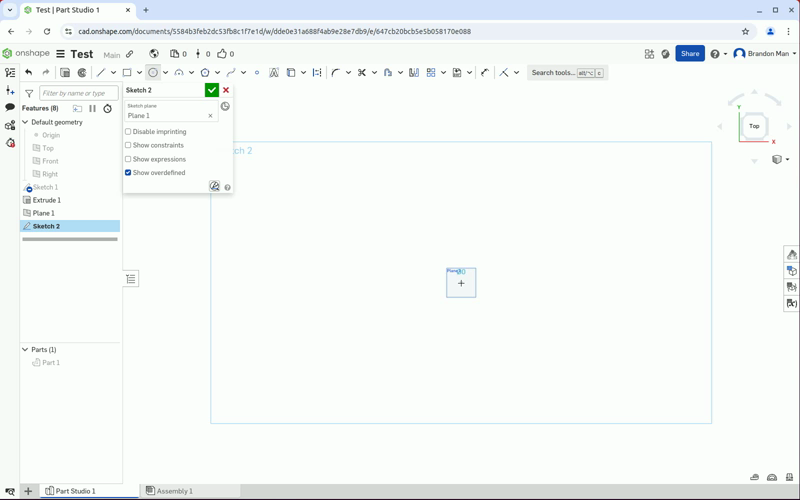
mouse_move(518, 282)
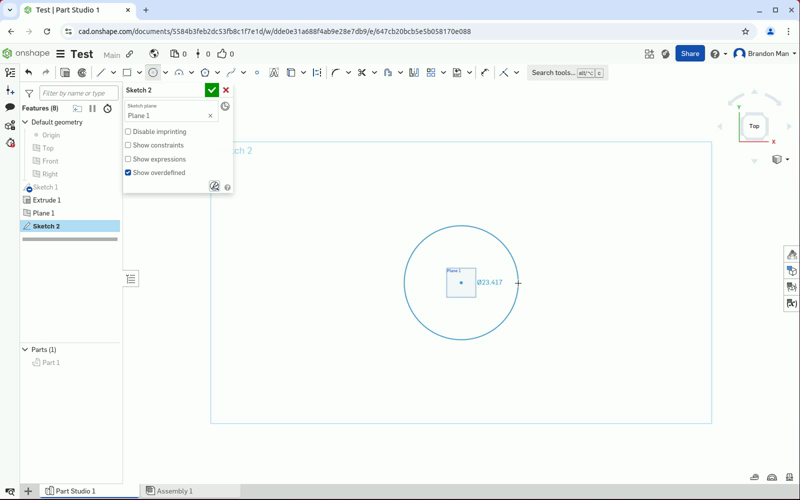
click(518, 282)
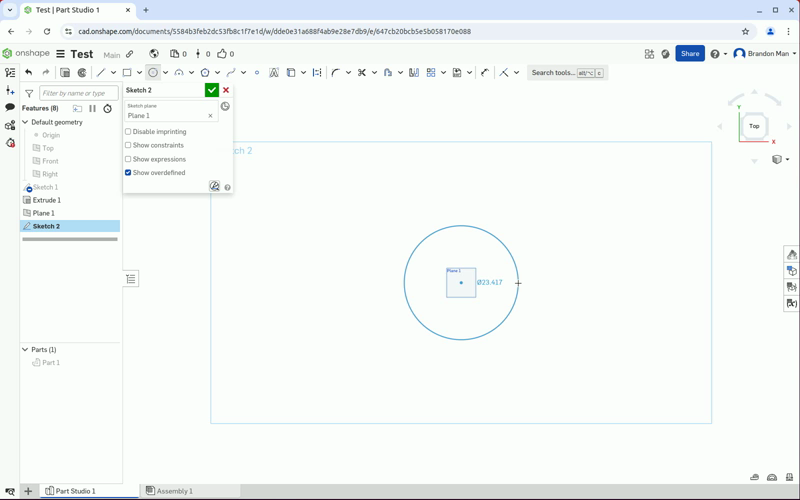
key(esc)
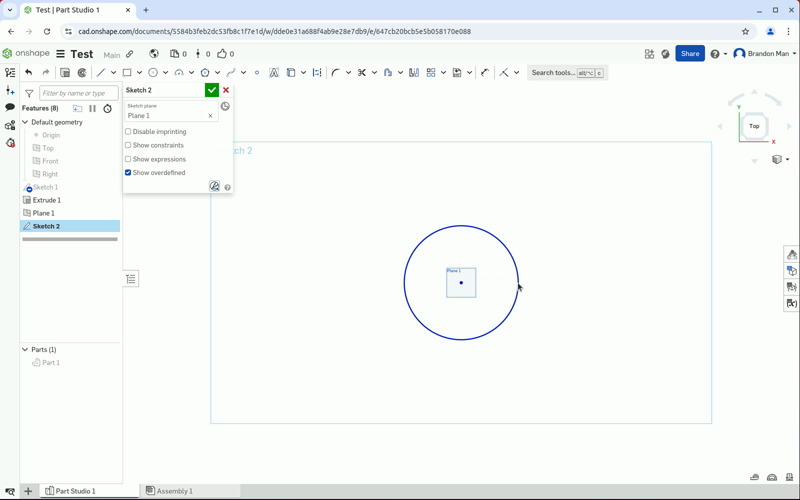
mouse_move(484, 308)
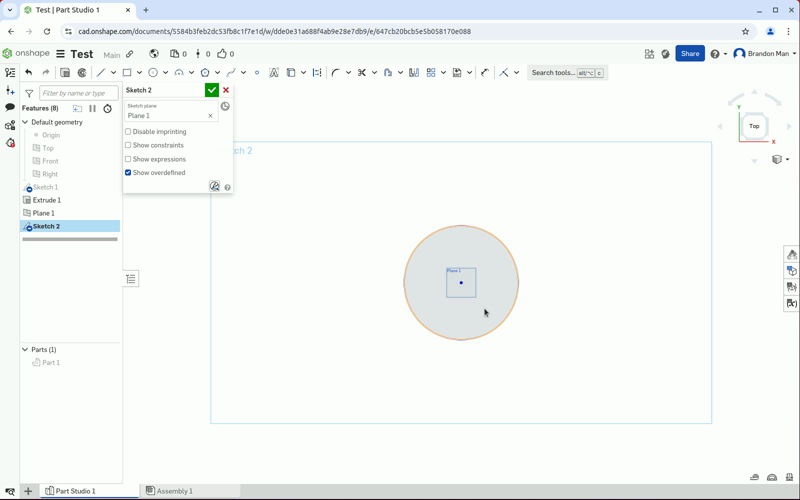
click(484, 308)
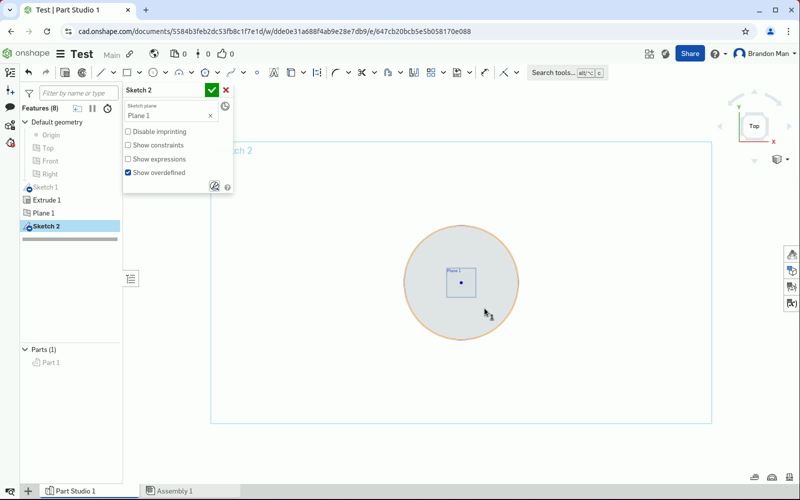
mouse_move(73, 352)
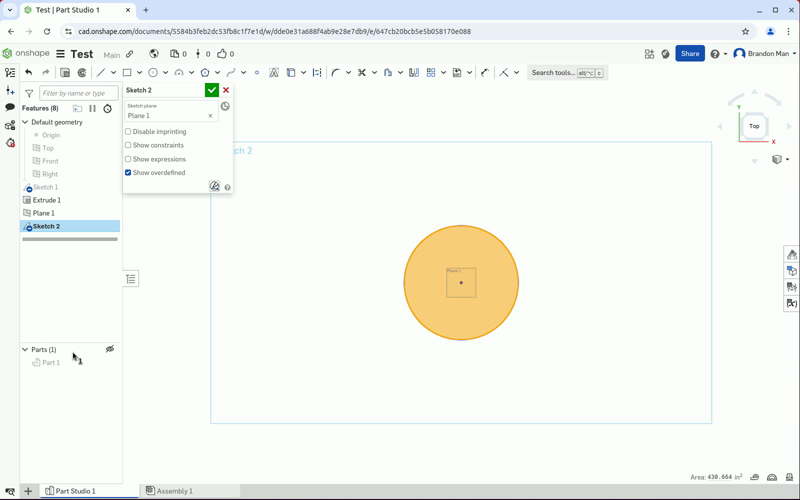
key(shift+y)
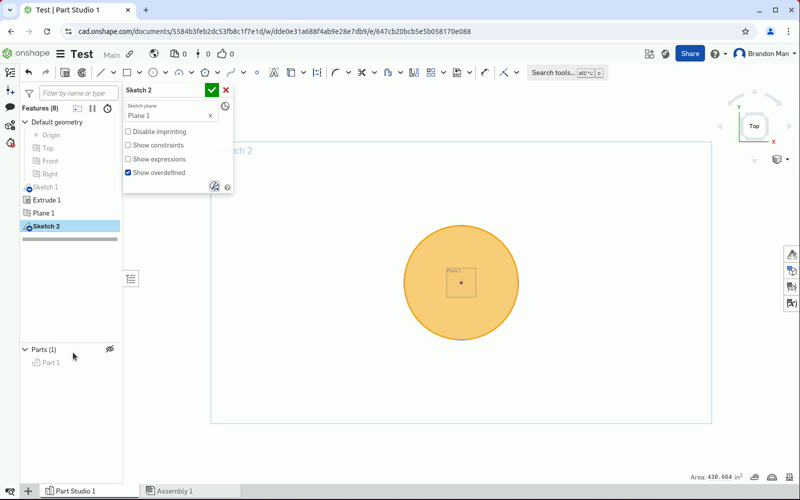
key(shift+e)
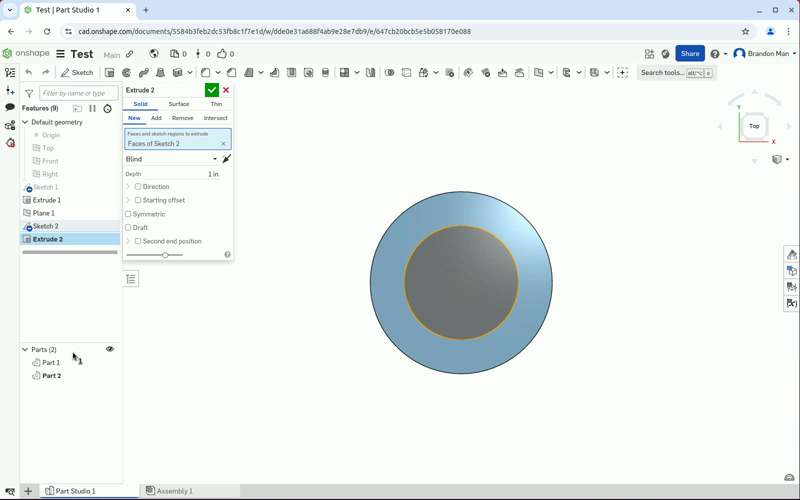
mouse_move(143, 106)
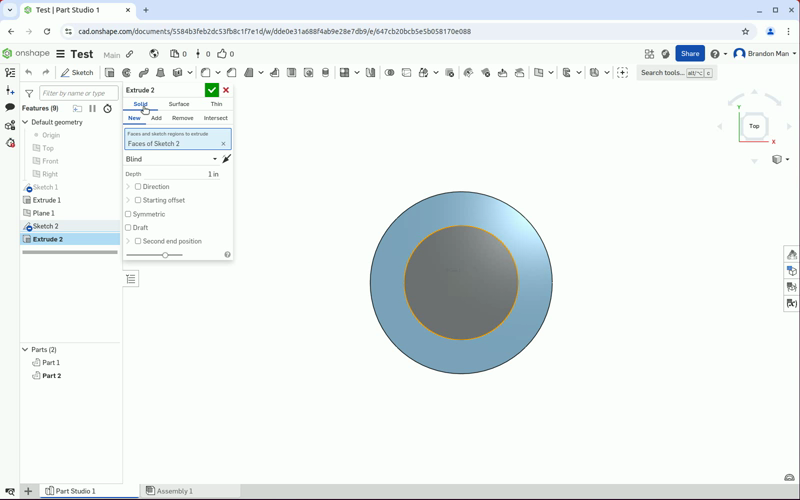
click(143, 106)
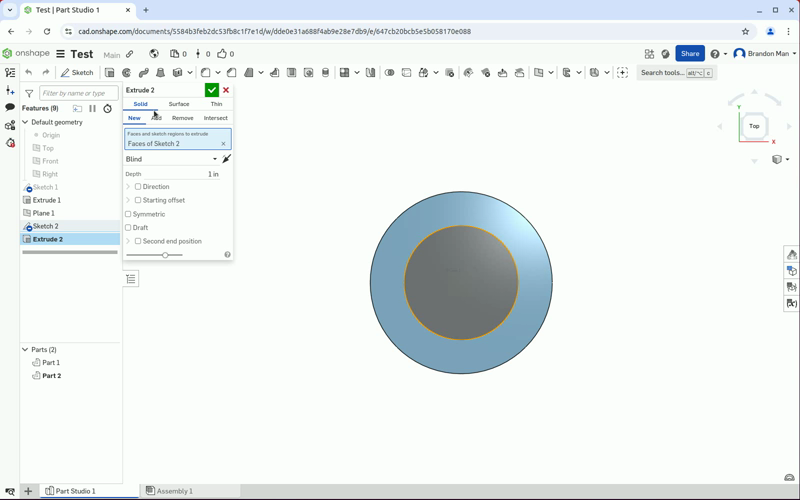
mouse_move(186, 120)
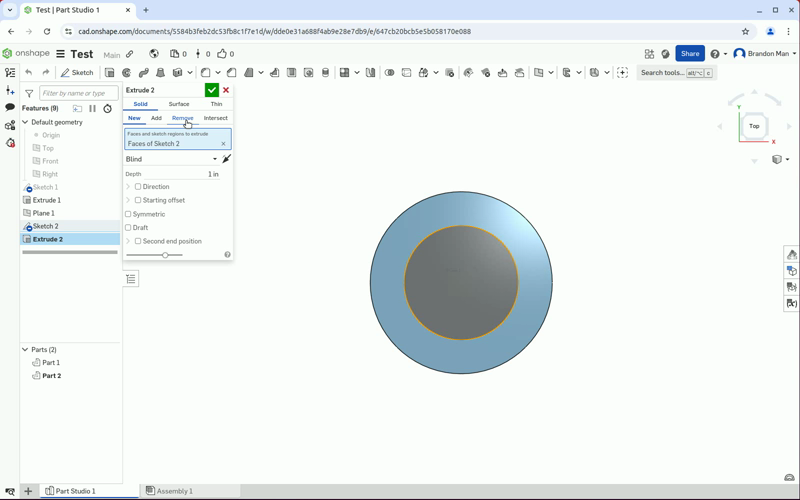
click(186, 120)
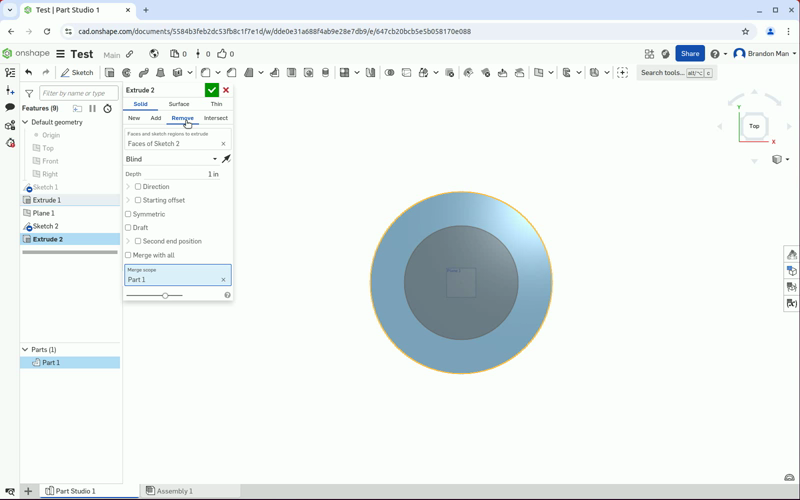
key(tab, 4)
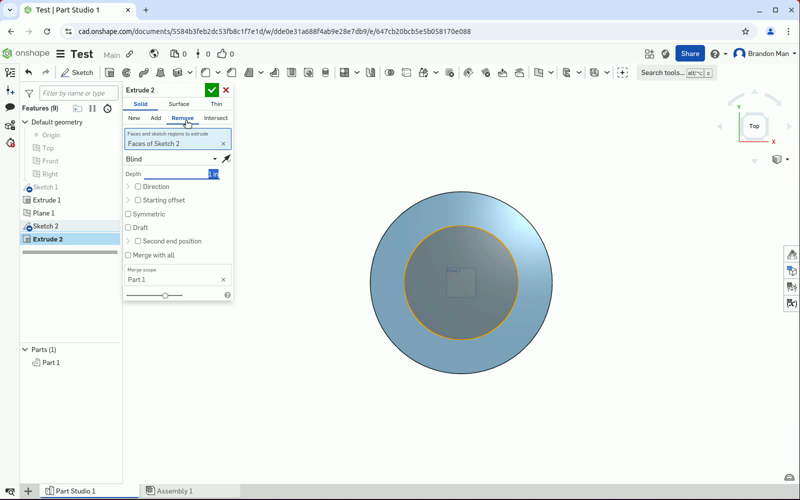
text(9.147)
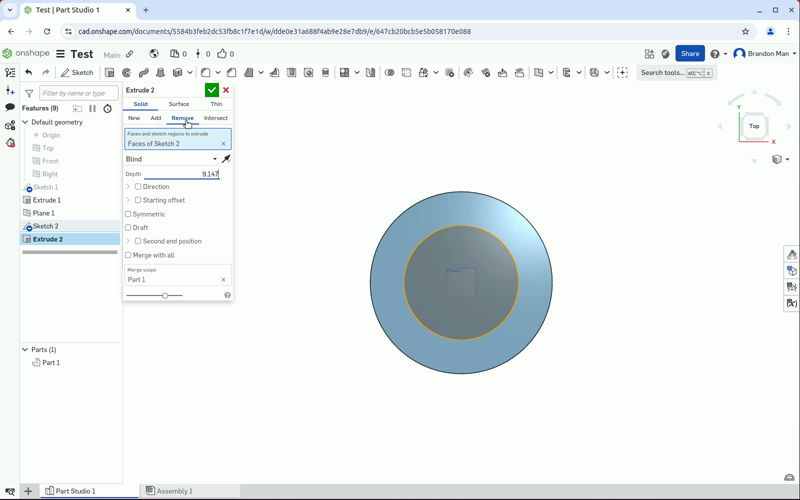
key(tab, 6)
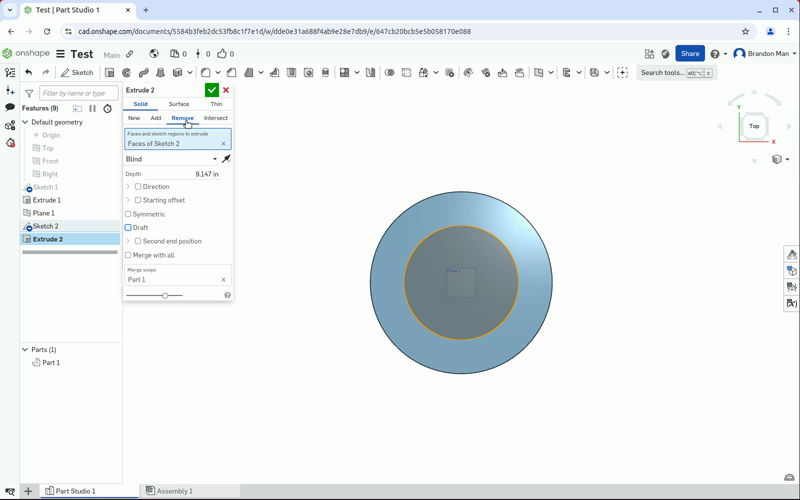
key(space)
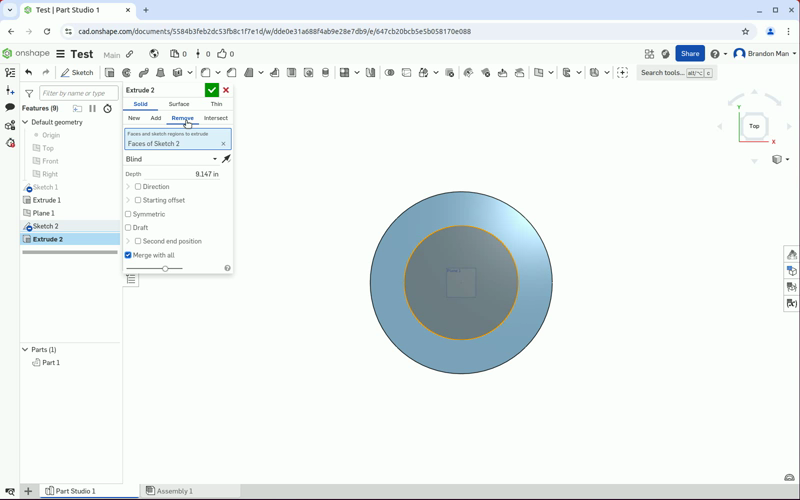
key(enter)
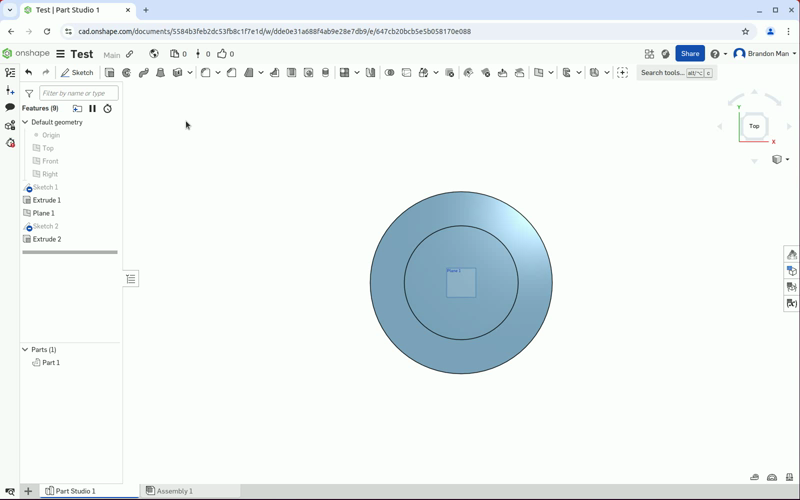
key(shift+h)
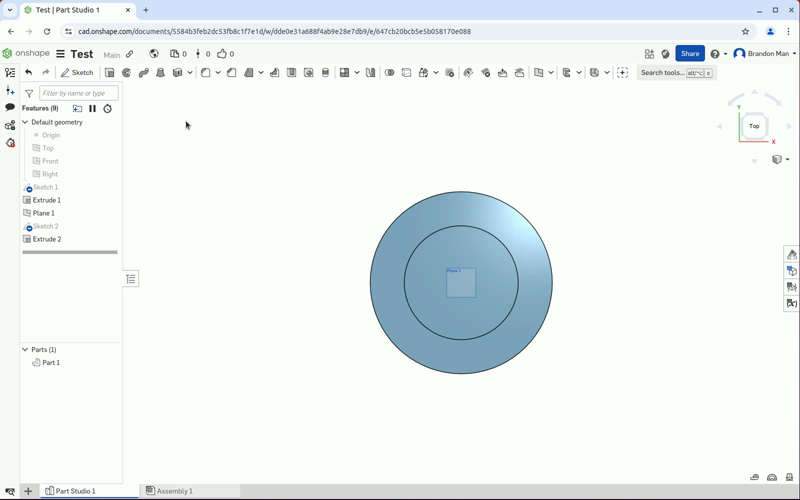
key(shift+h)
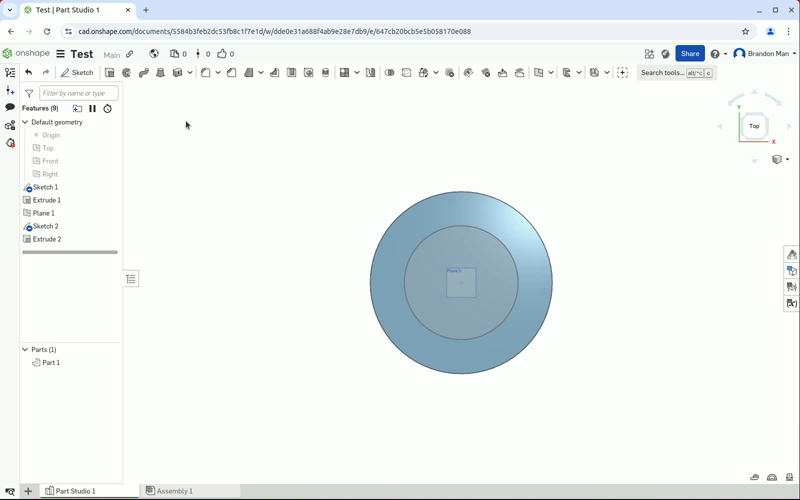
key(shift+7)
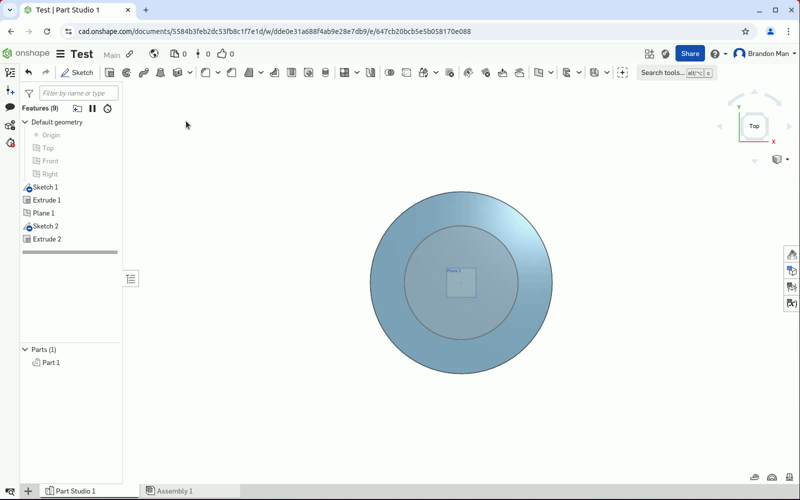
key(up, 3)
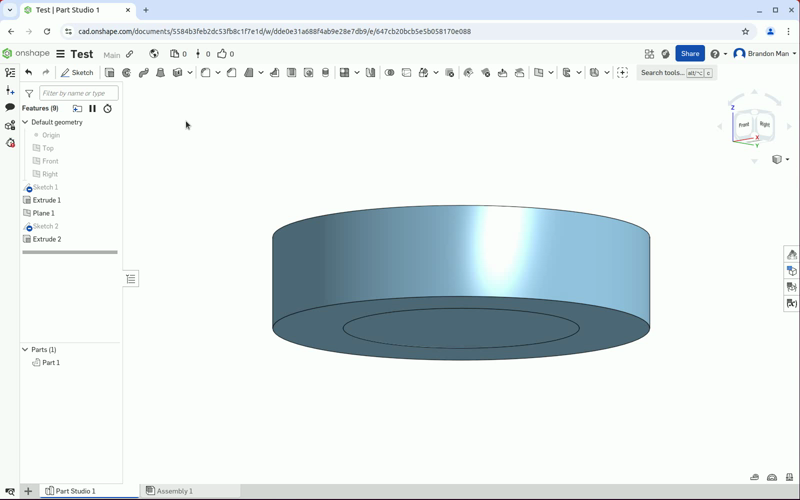
key(left, 3)
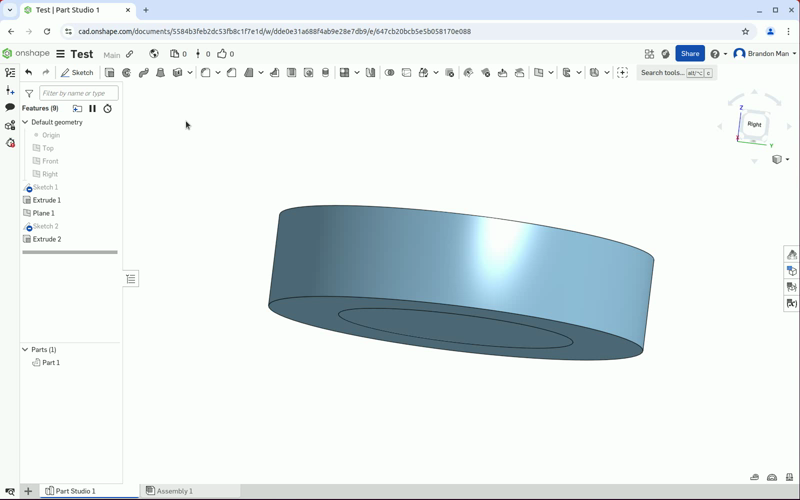
key(right, 3)
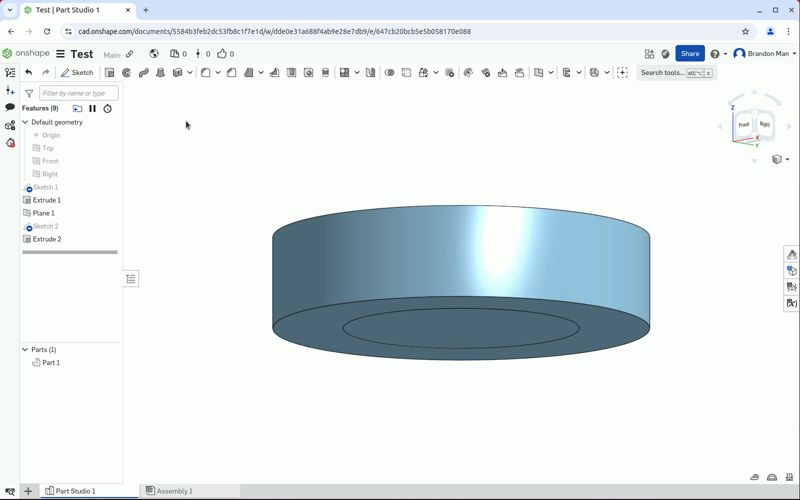
key(down, 3)
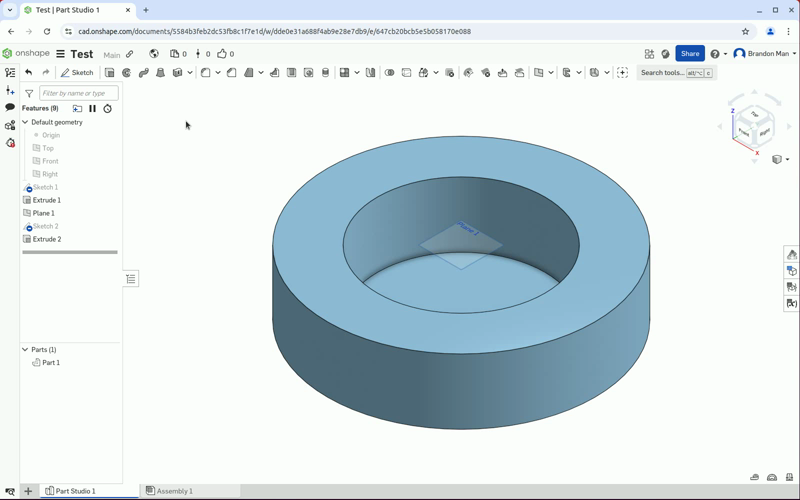
mouse_move(73, 189)
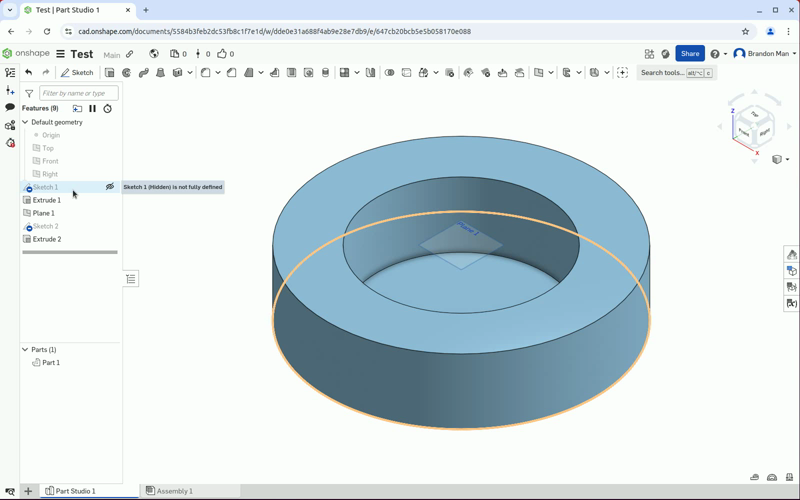
click(73, 189)